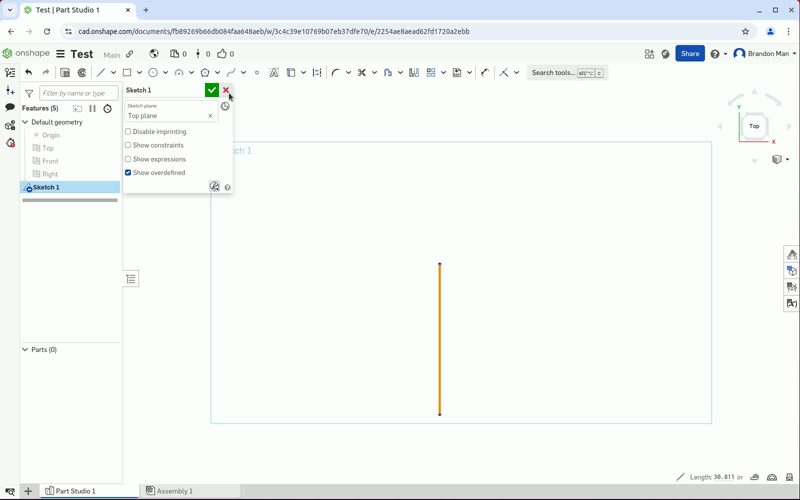
key(shift+h)
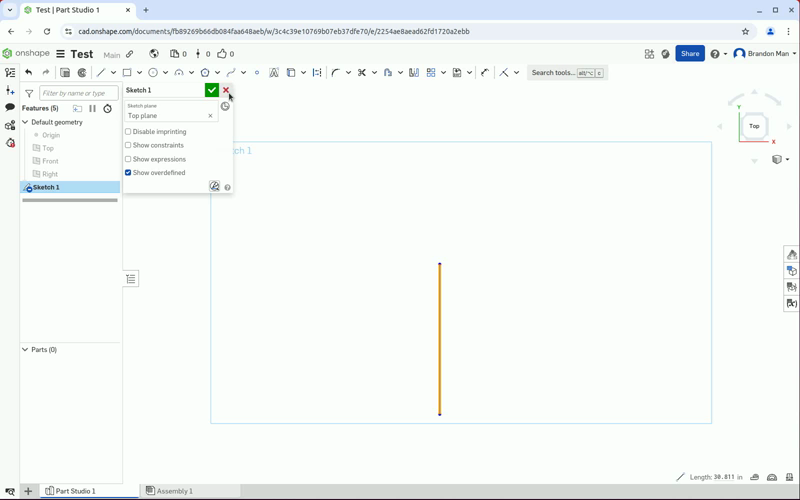
key(shift+s)
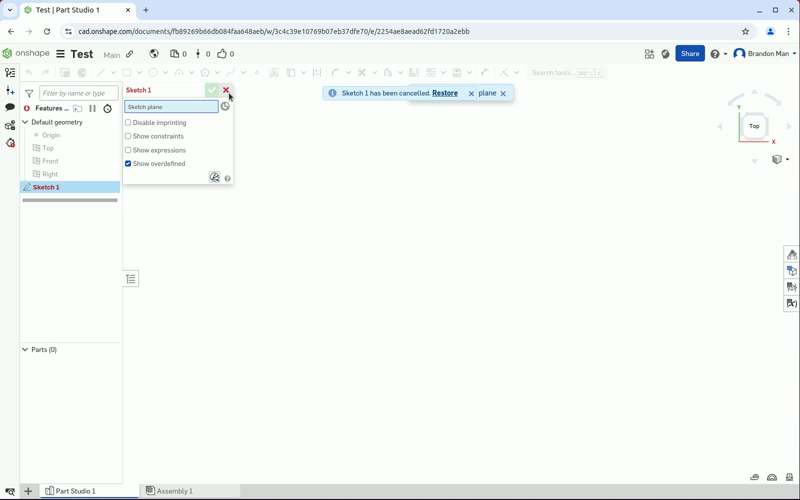
mouse_move(73, 150)
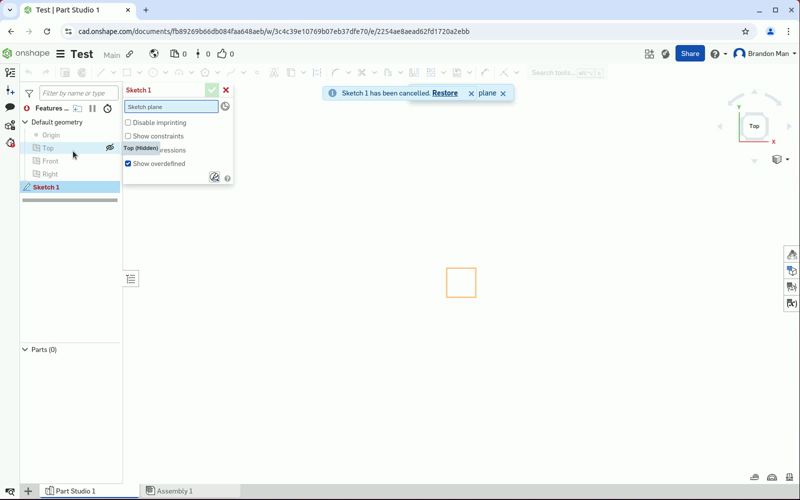
click(73, 150)
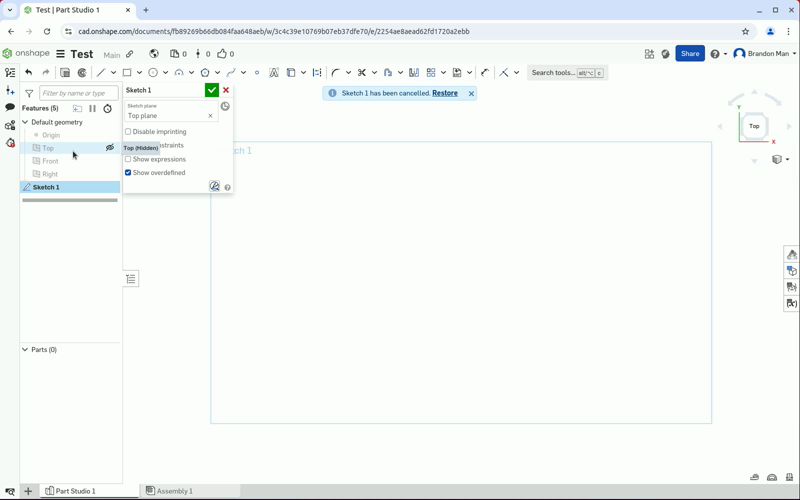
mouse_move(73, 352)
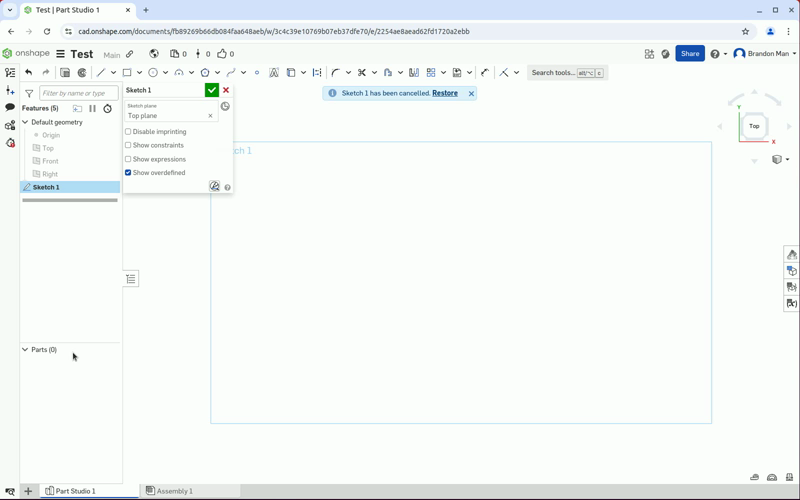
key(y)
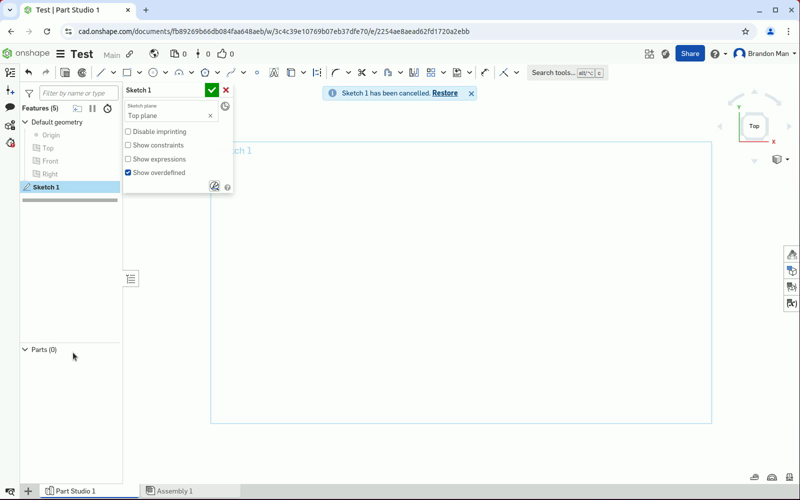
key(c)
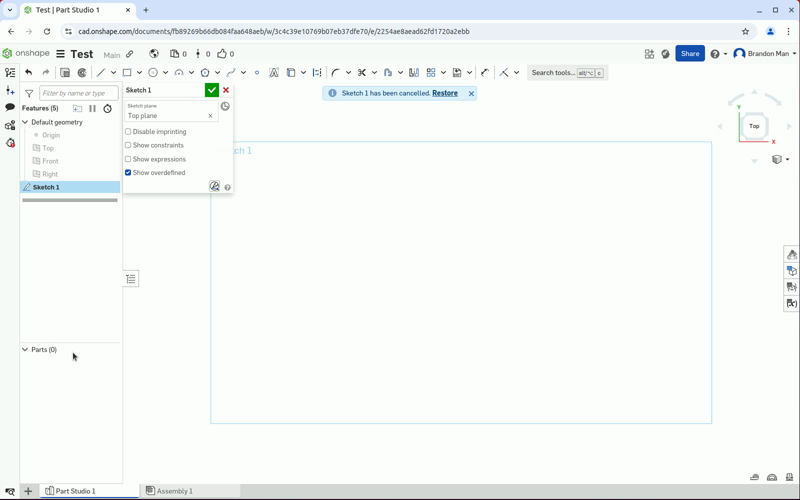
key_down(shift)
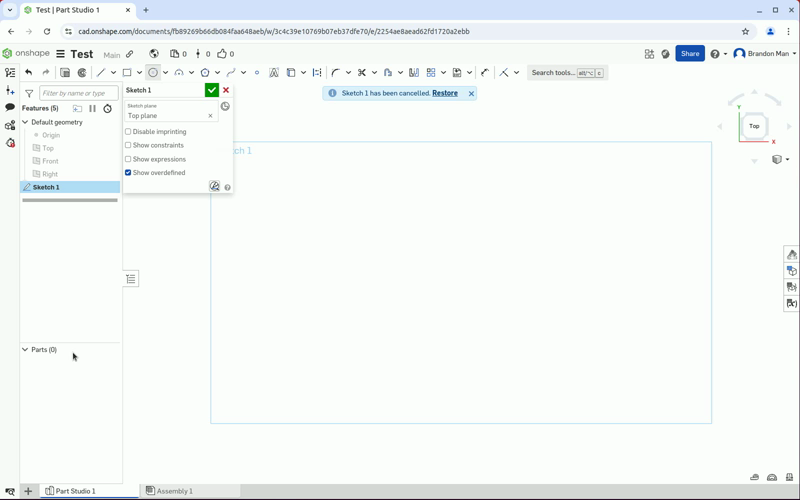
mouse_move(461, 282)
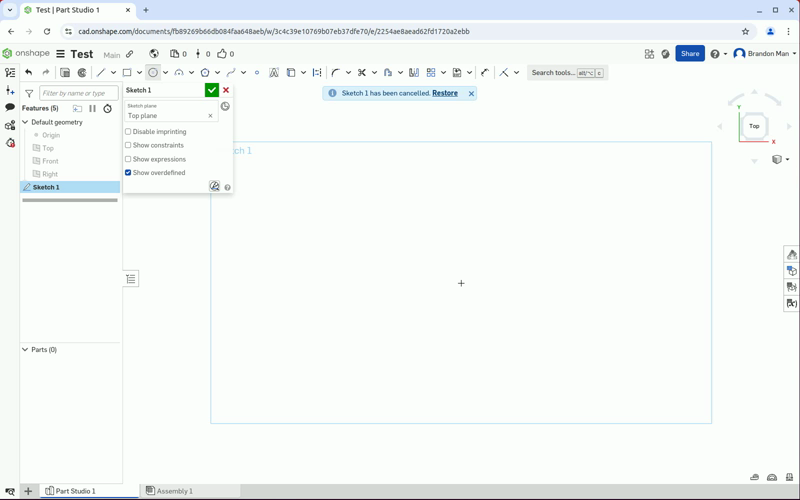
click(461, 282)
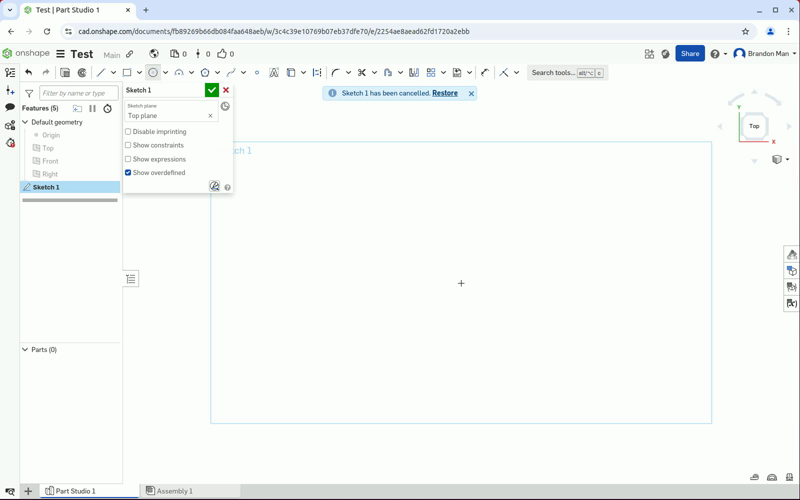
key_up(shift)
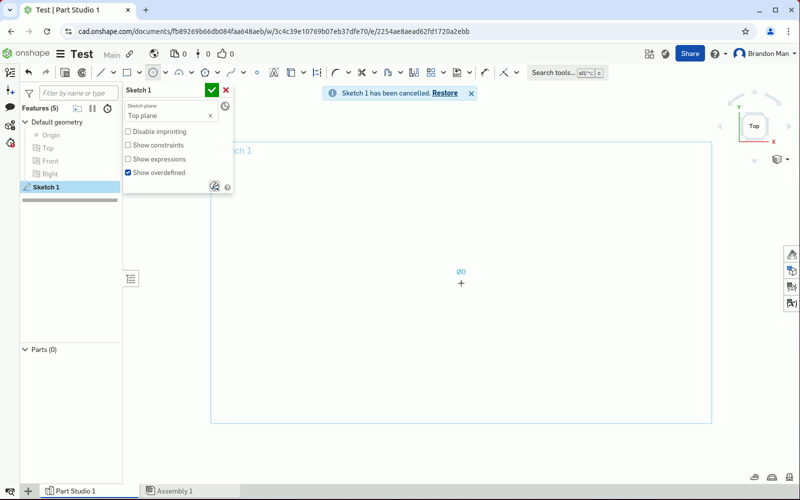
mouse_move(574, 282)
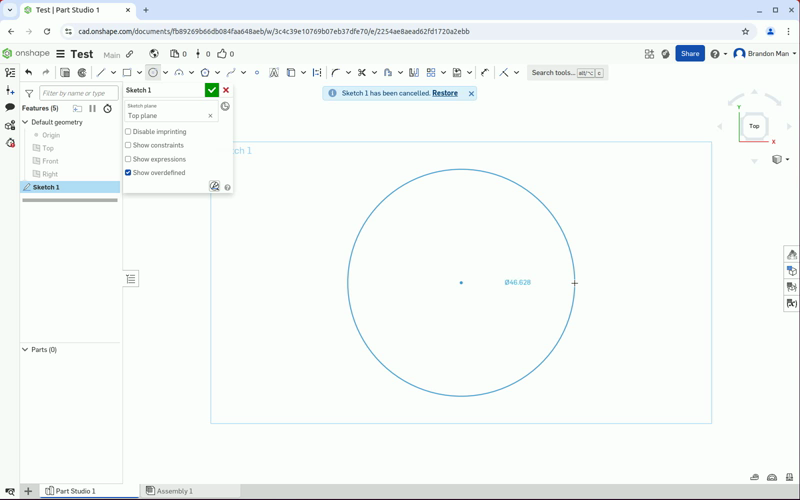
click(574, 282)
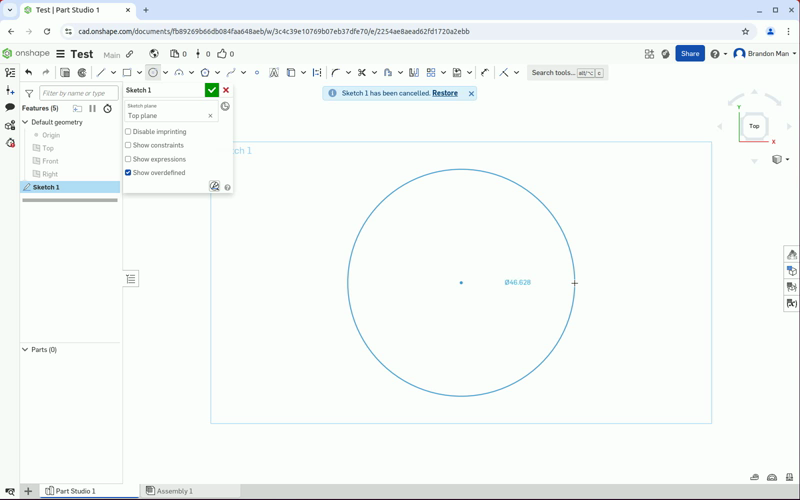
key(esc)
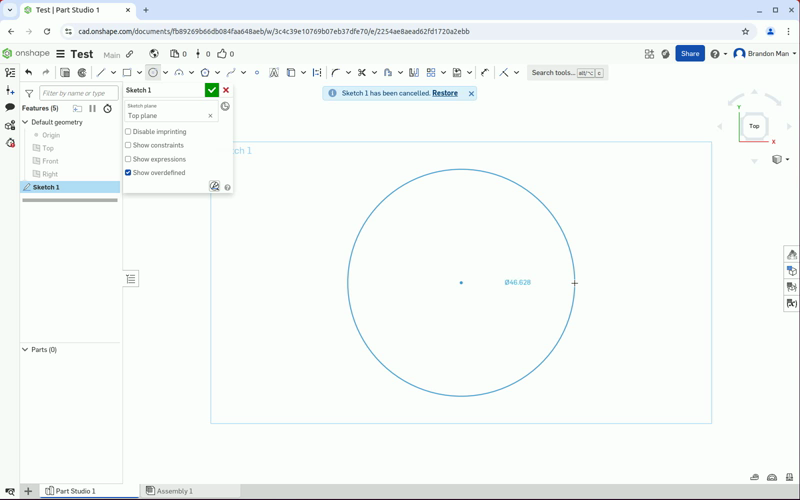
key(c)
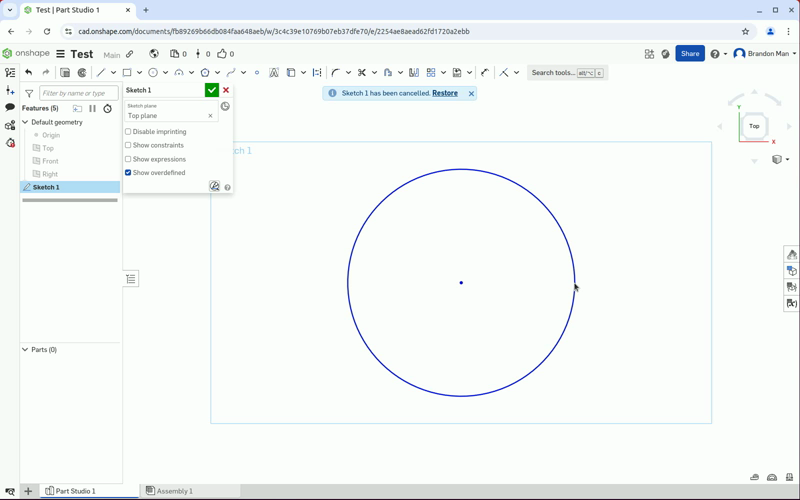
key_down(shift)
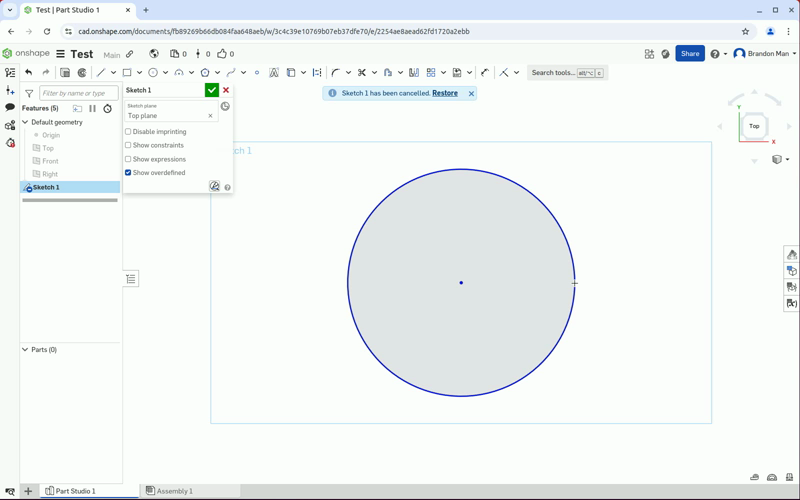
mouse_move(461, 282)
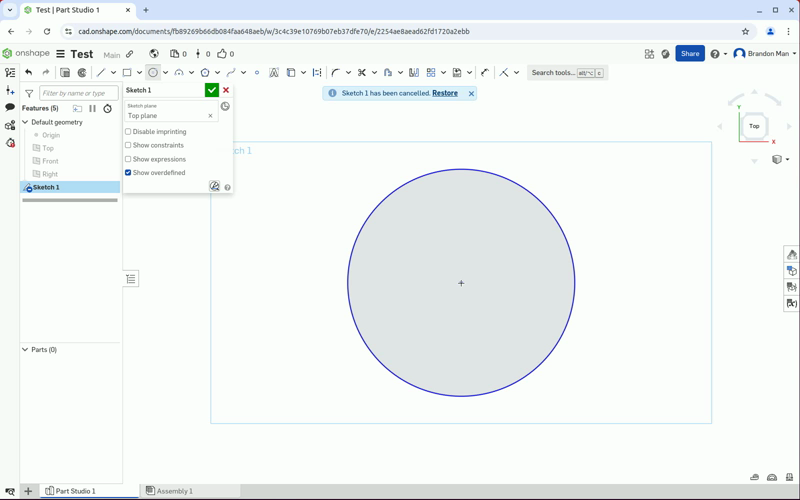
click(461, 282)
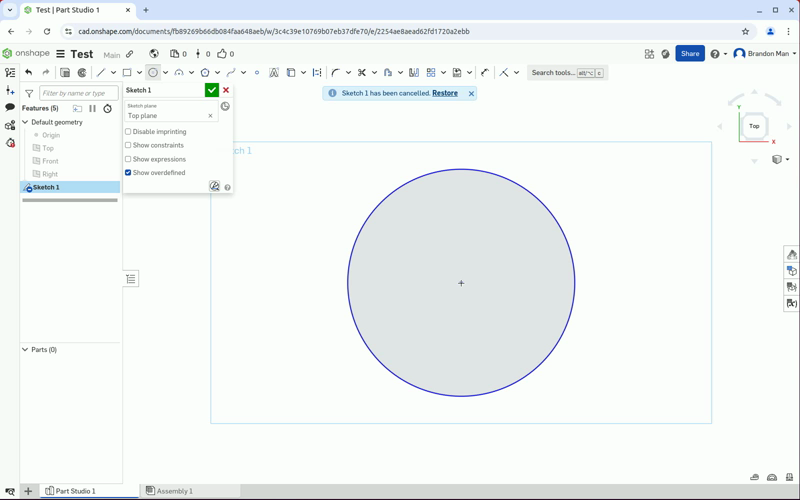
key_up(shift)
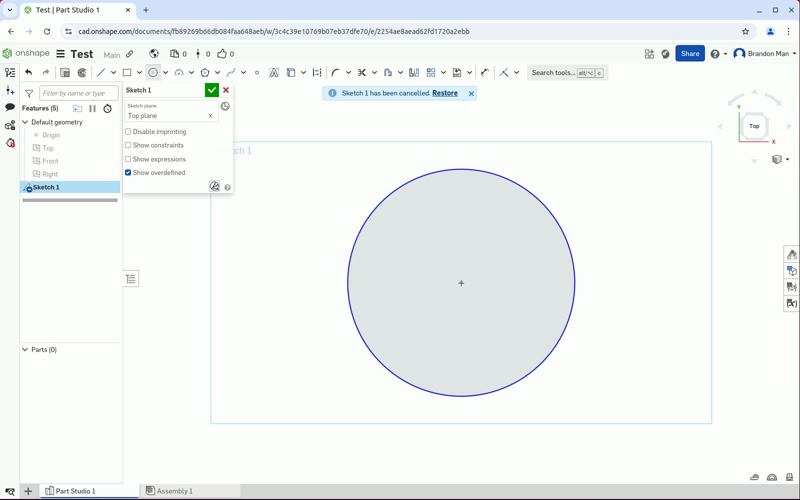
mouse_move(569, 282)
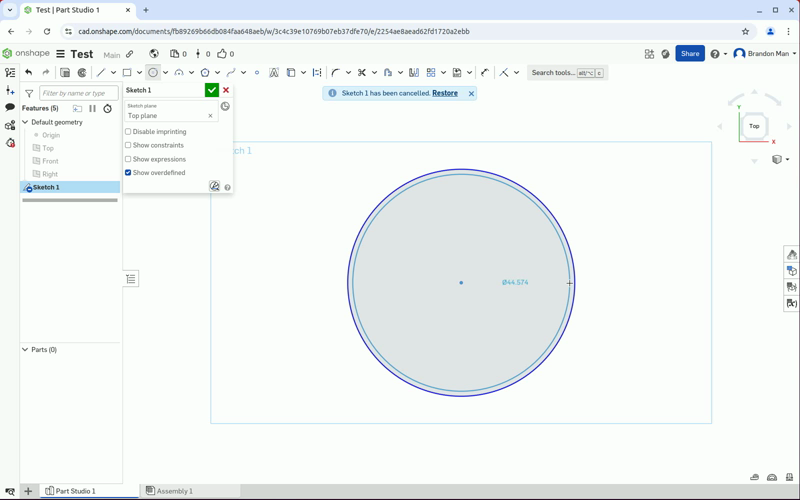
click(569, 282)
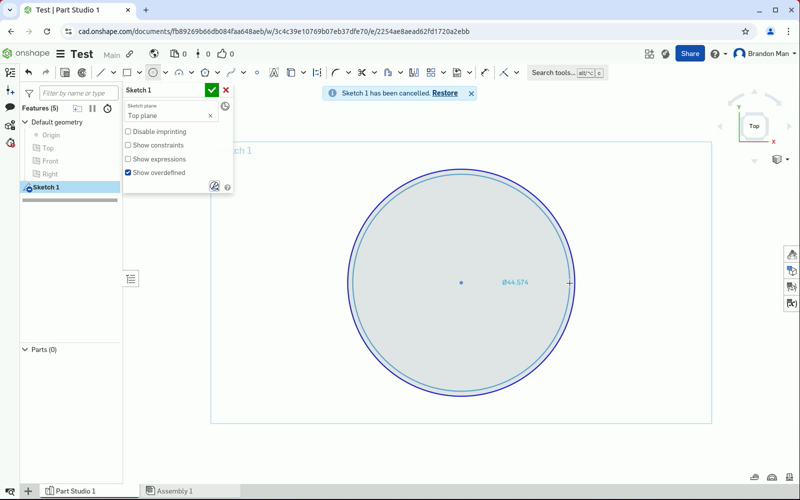
key(esc)
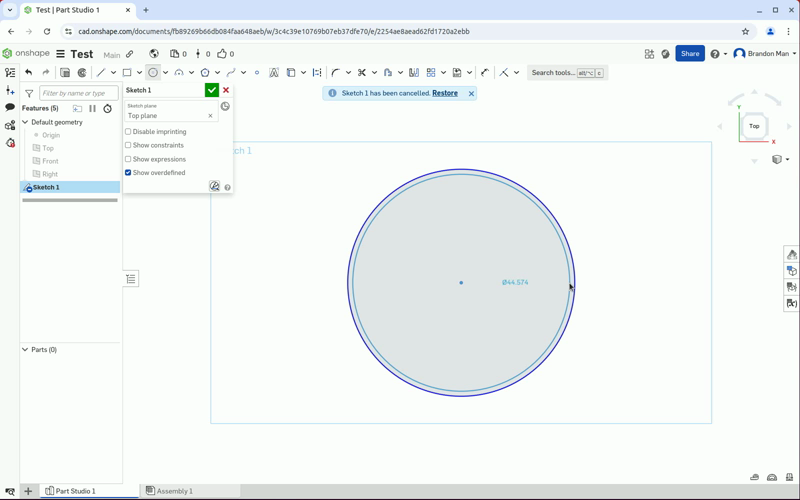
mouse_move(353, 307)
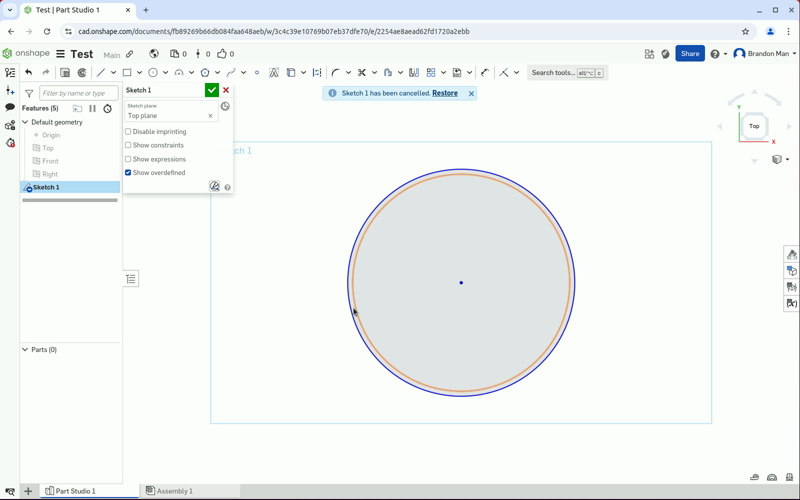
click(353, 307)
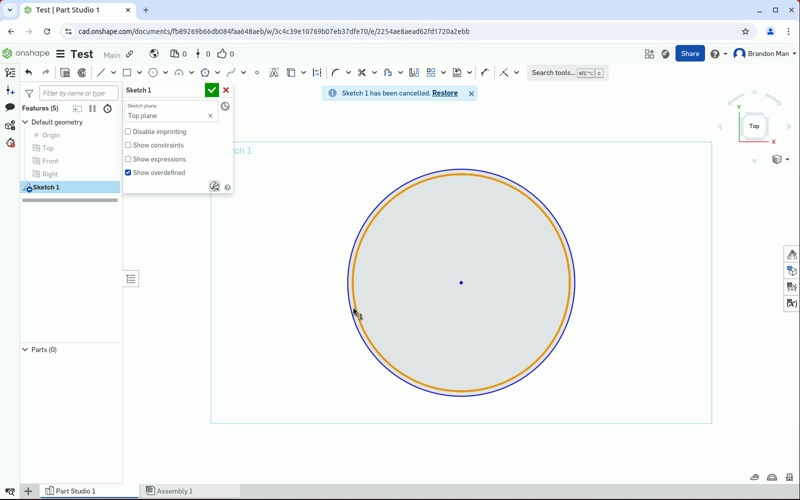
mouse_move(73, 352)
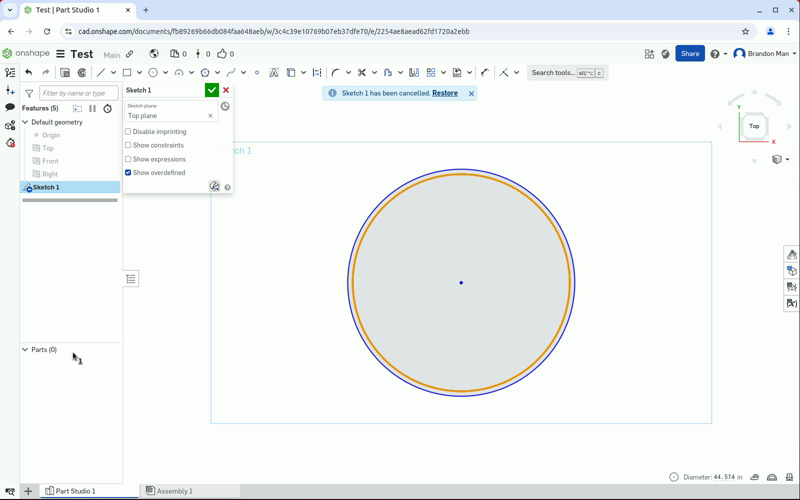
key(shift+y)
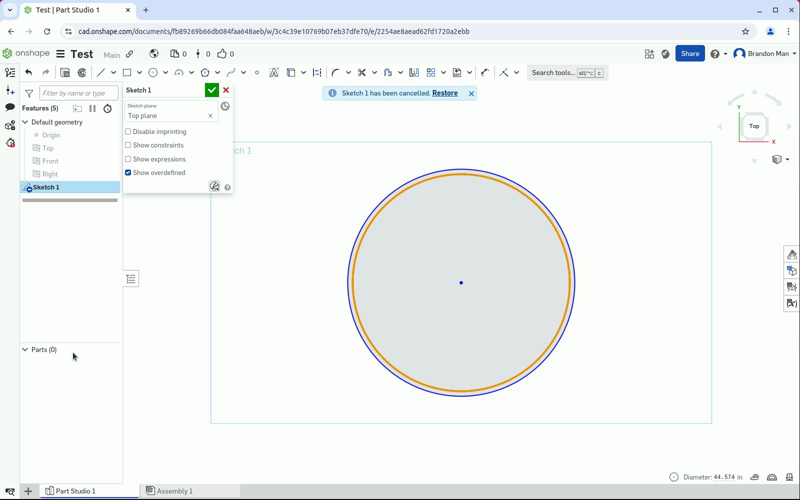
key(shift+e)
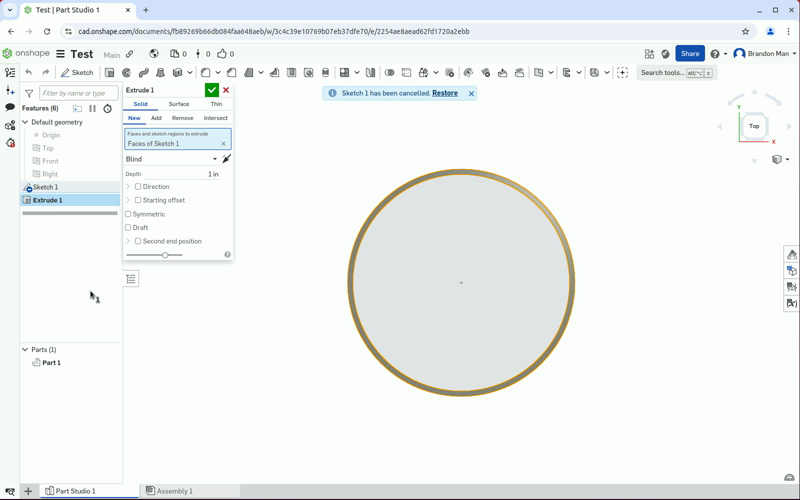
mouse_move(143, 106)
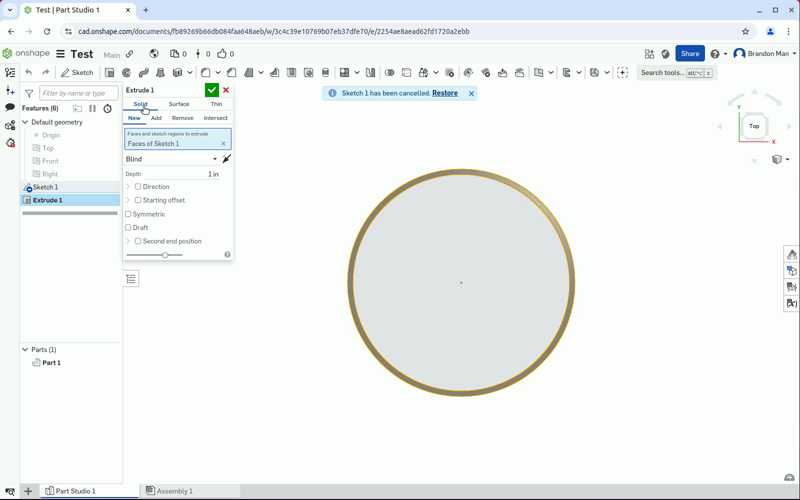
click(143, 106)
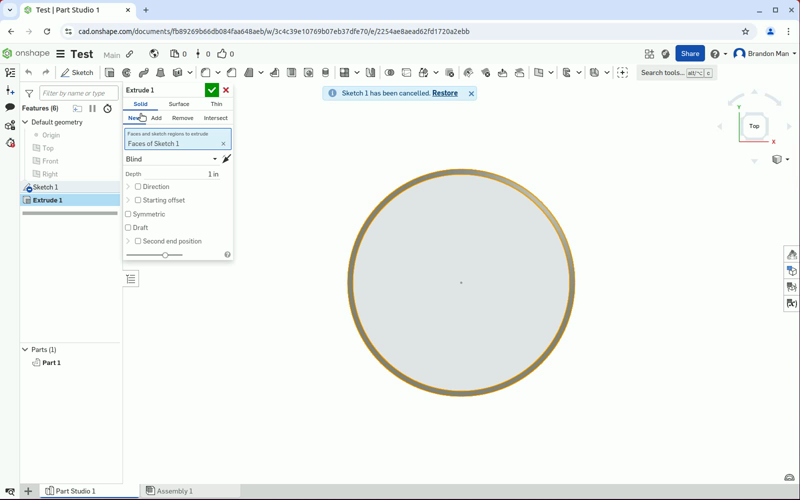
mouse_move(137, 120)
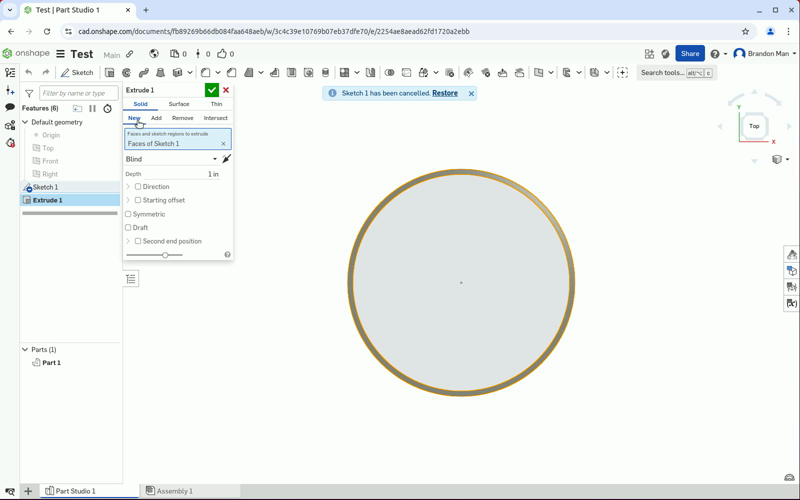
click(137, 120)
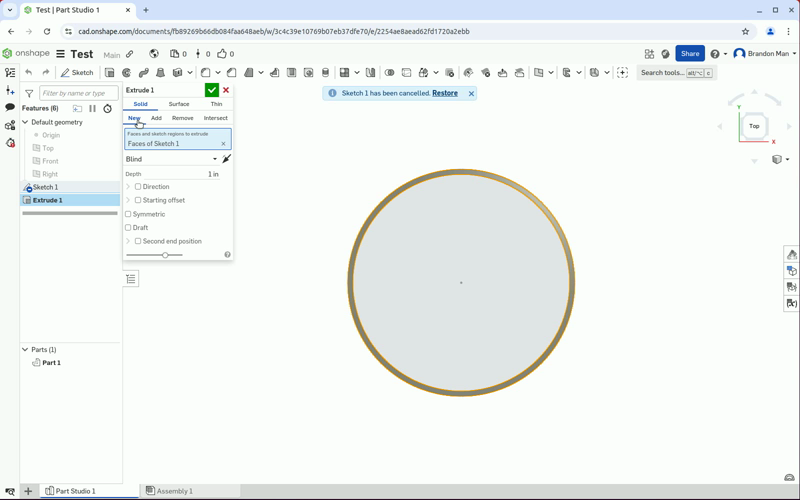
key(tab, 4)
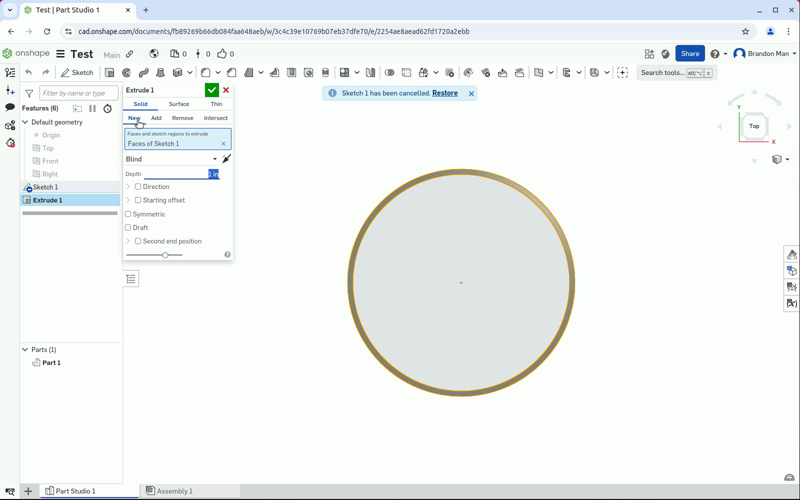
text(5.055)
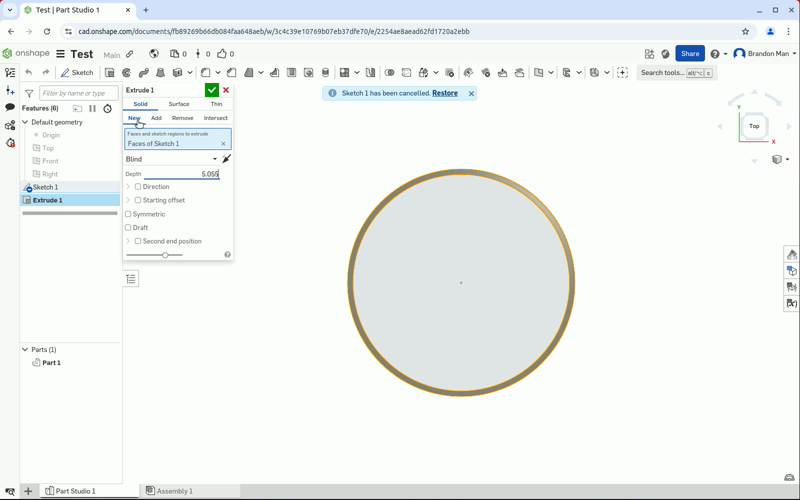
key(enter)
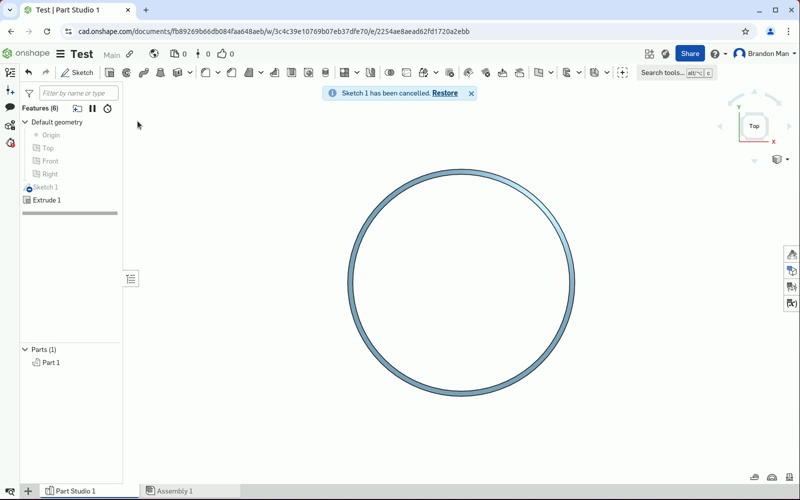
key(shift+h)
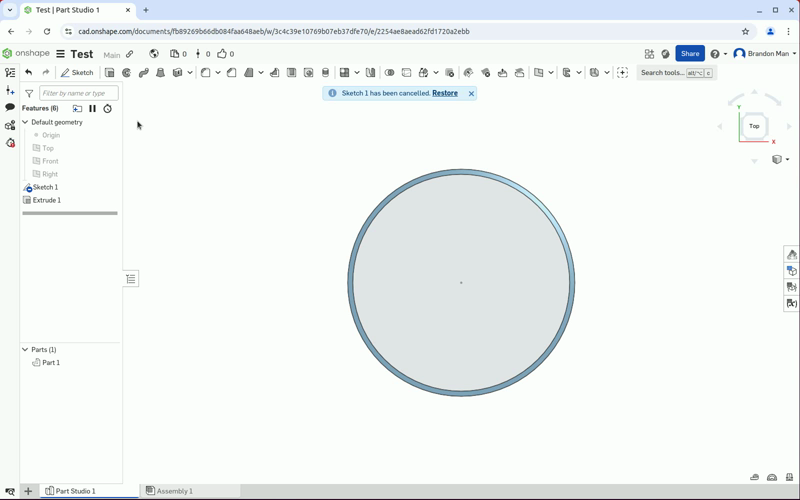
key(shift+h)
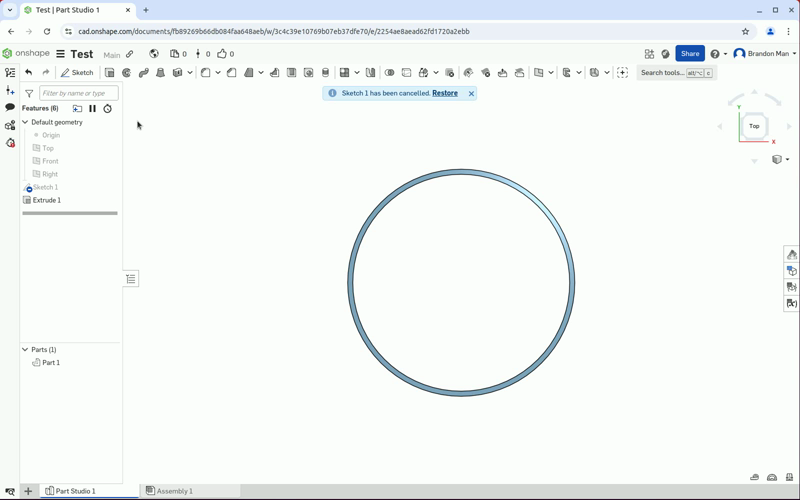
mouse_move(73, 189)
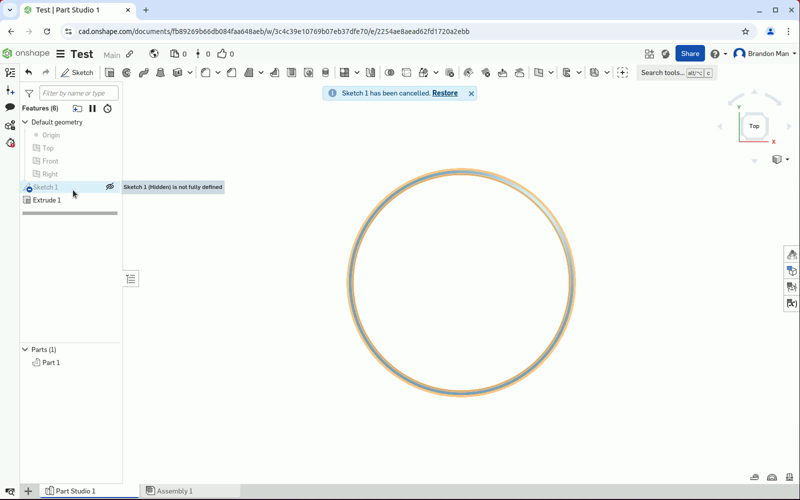
click(73, 189)
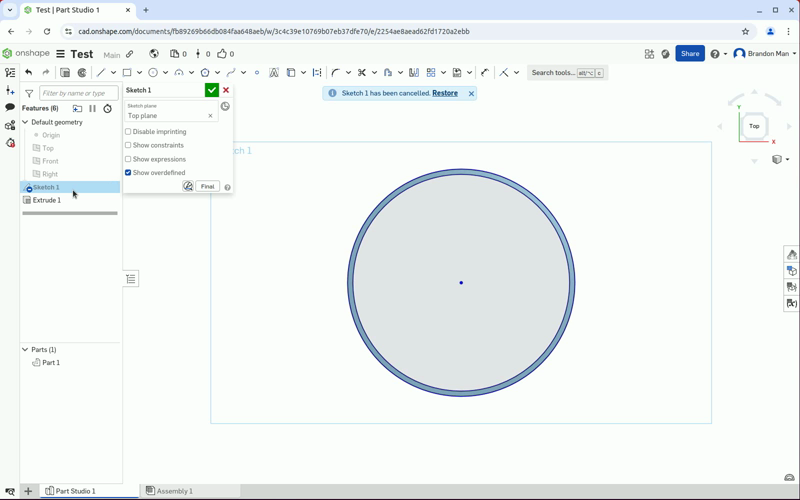
mouse_move(229, 92)
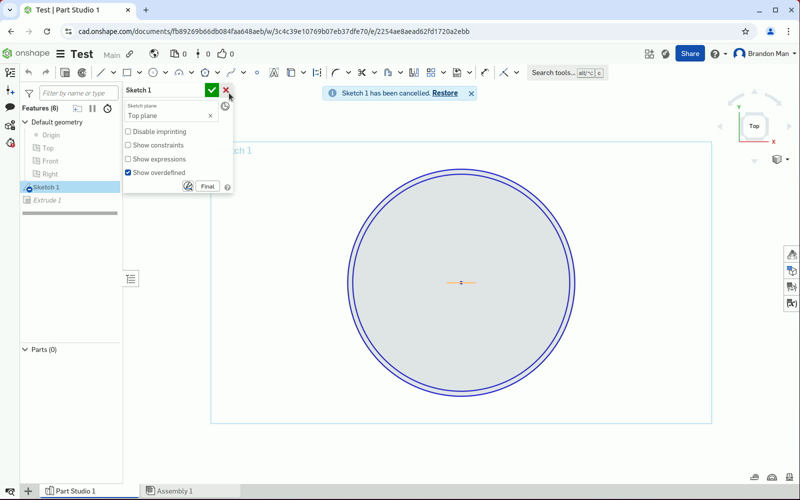
click(229, 92)
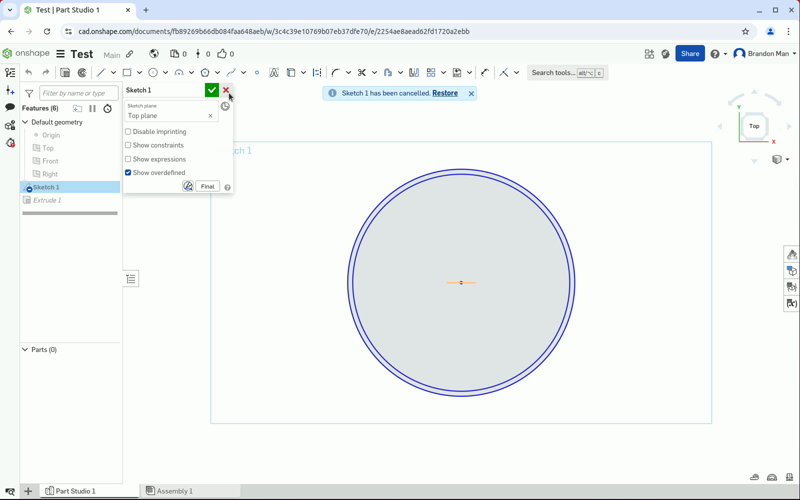
key(shift+s)
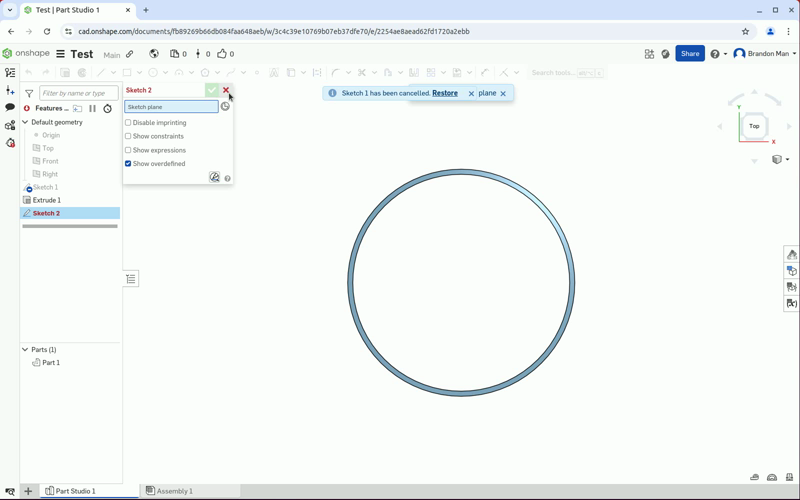
mouse_move(73, 150)
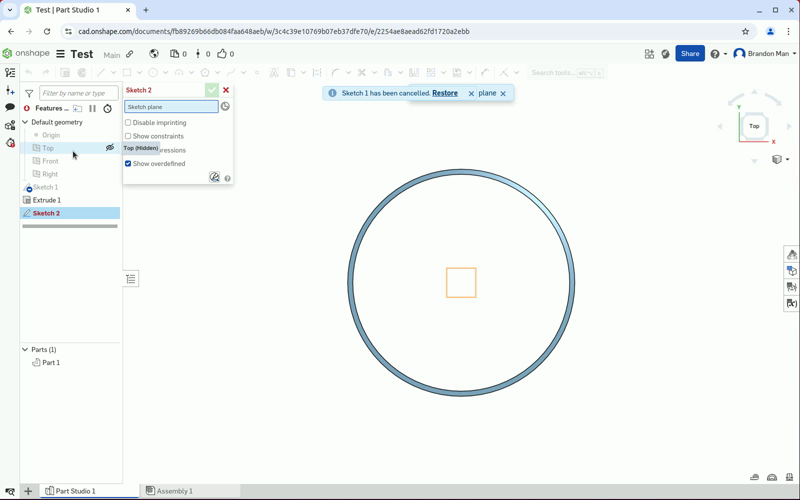
click(73, 150)
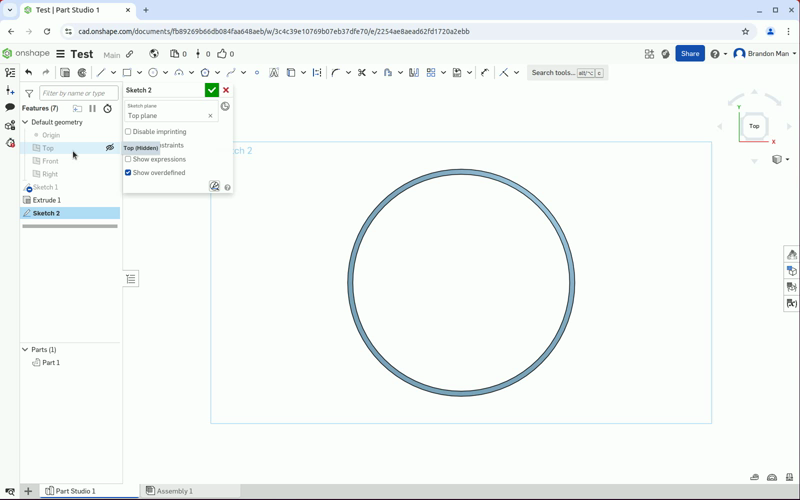
mouse_move(73, 352)
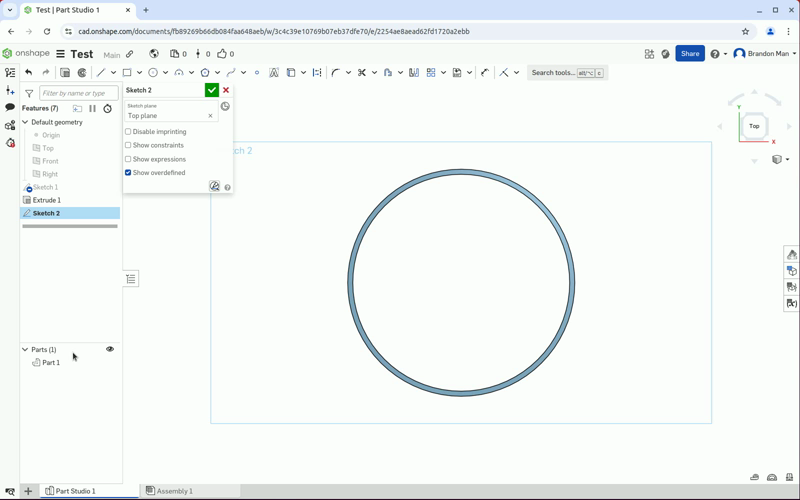
key(y)
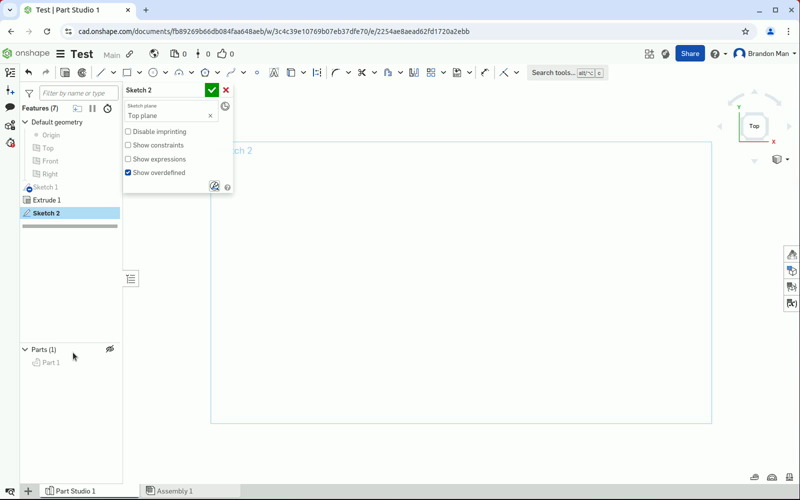
key(c)
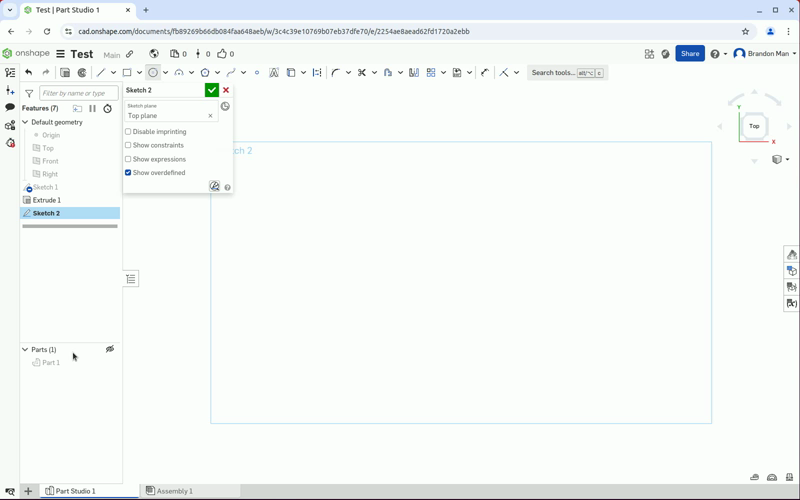
key_down(shift)
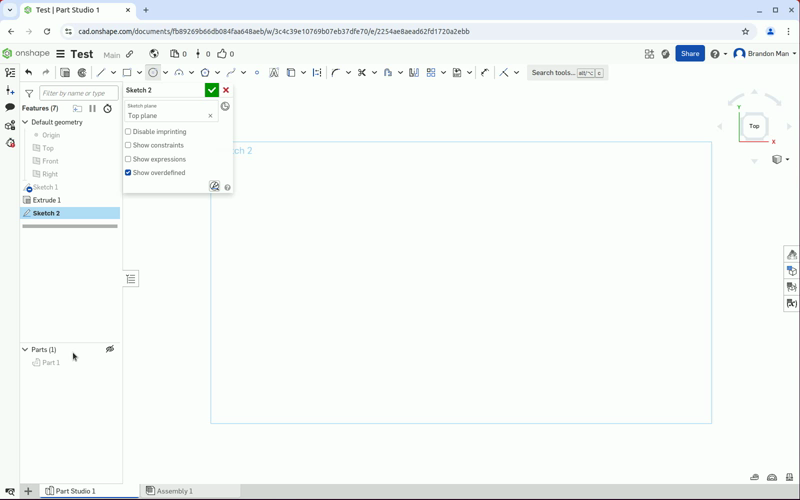
mouse_move(460, 282)
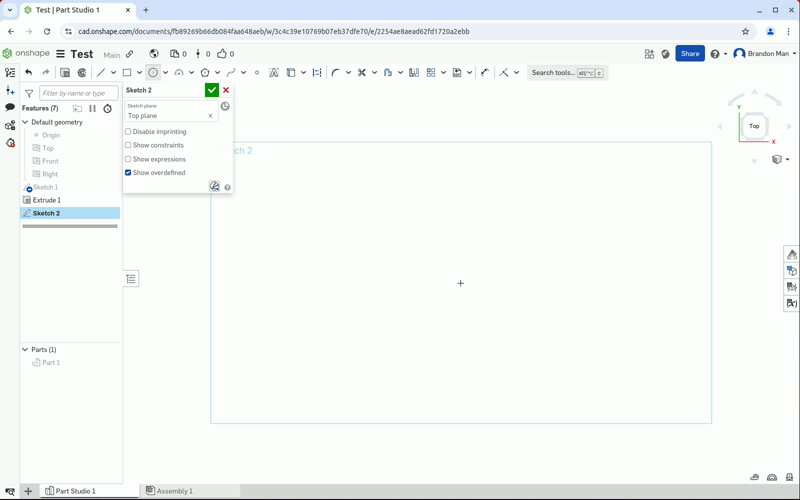
click(460, 282)
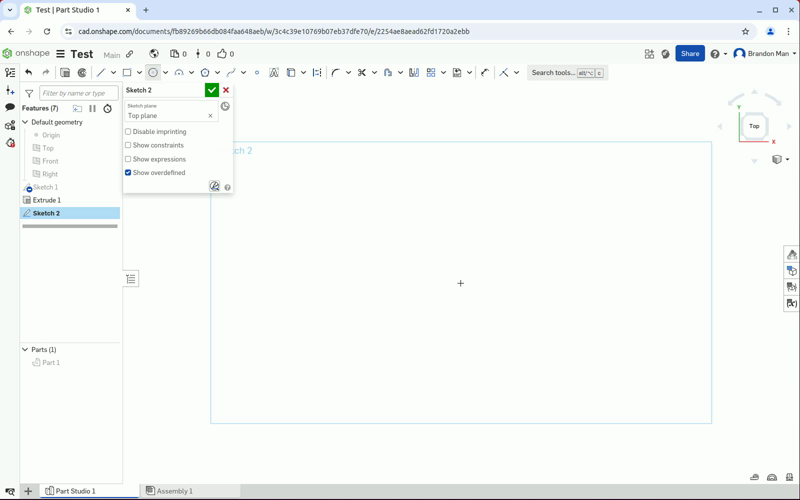
key_up(shift)
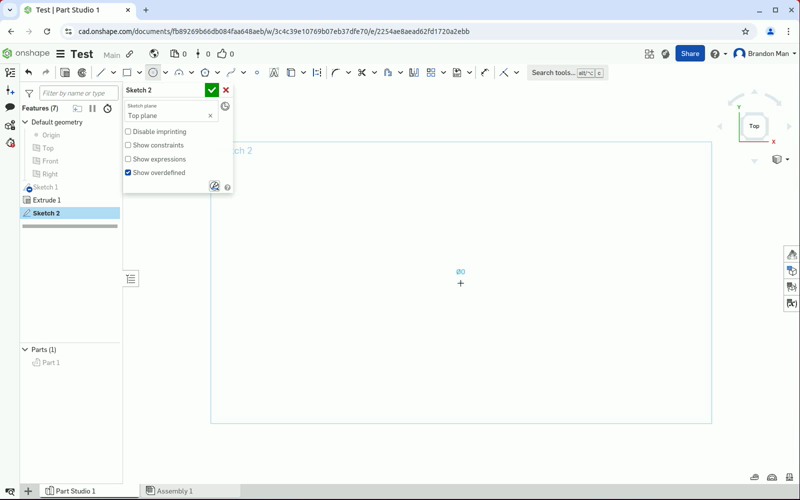
mouse_move(569, 282)
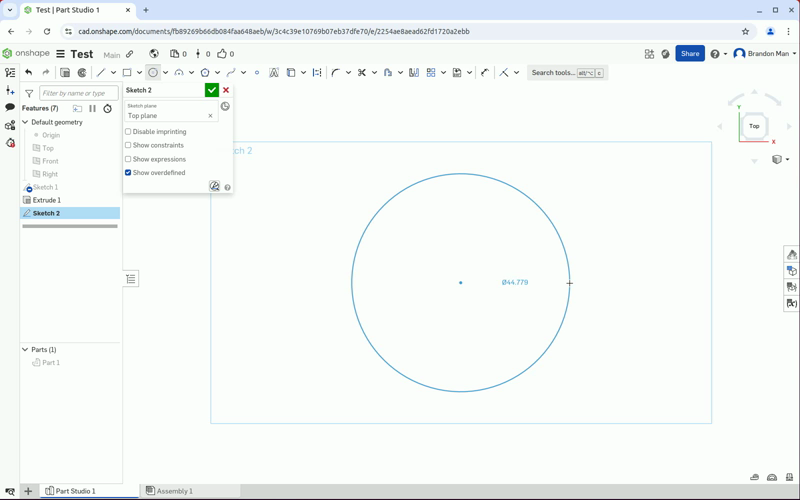
click(569, 282)
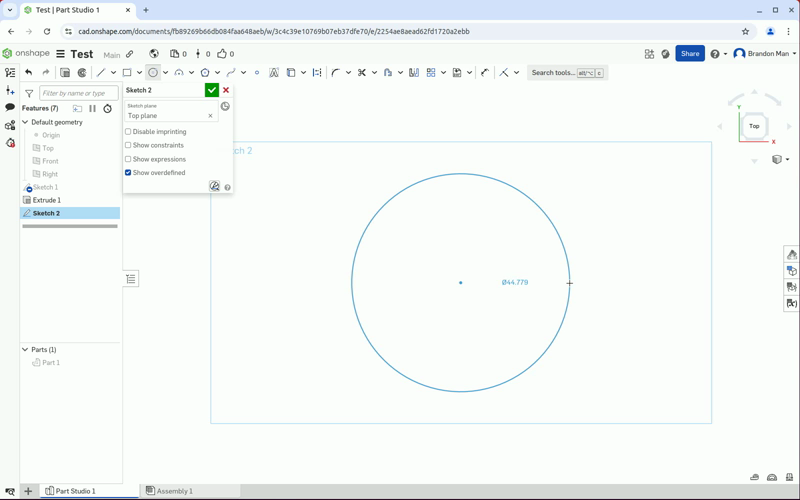
key(esc)
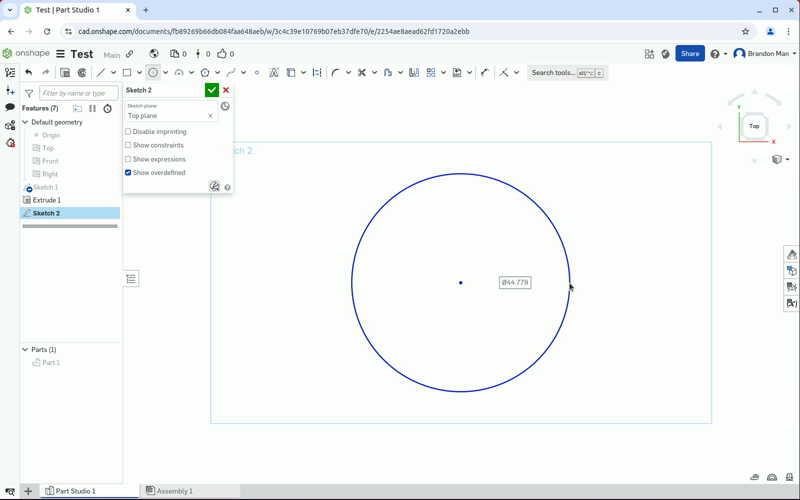
mouse_move(428, 331)
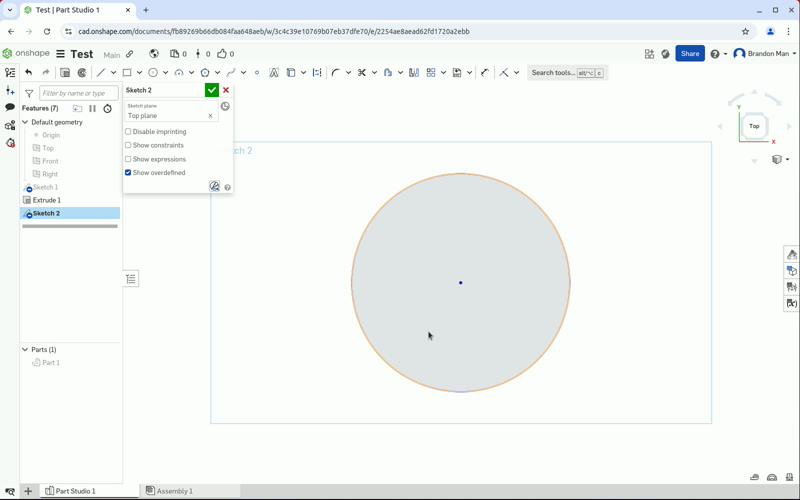
click(428, 331)
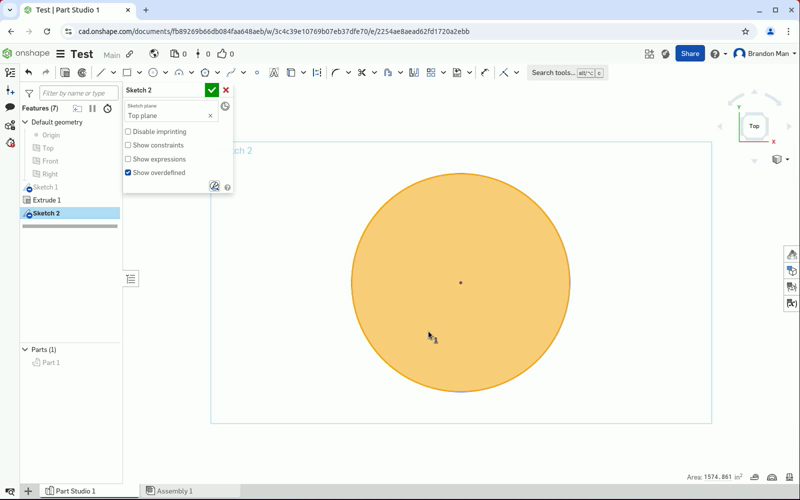
mouse_move(73, 352)
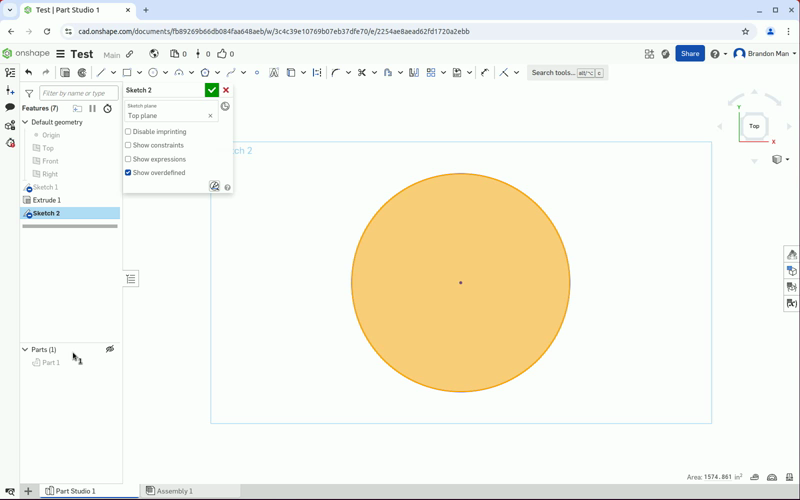
key(shift+y)
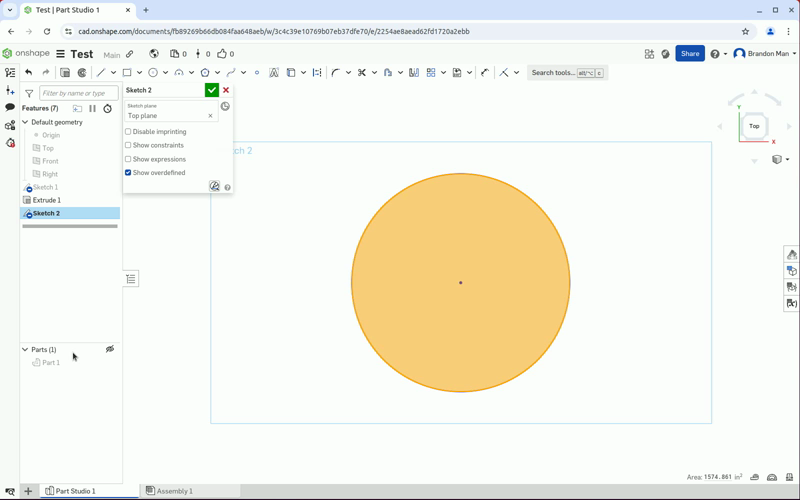
key(shift+e)
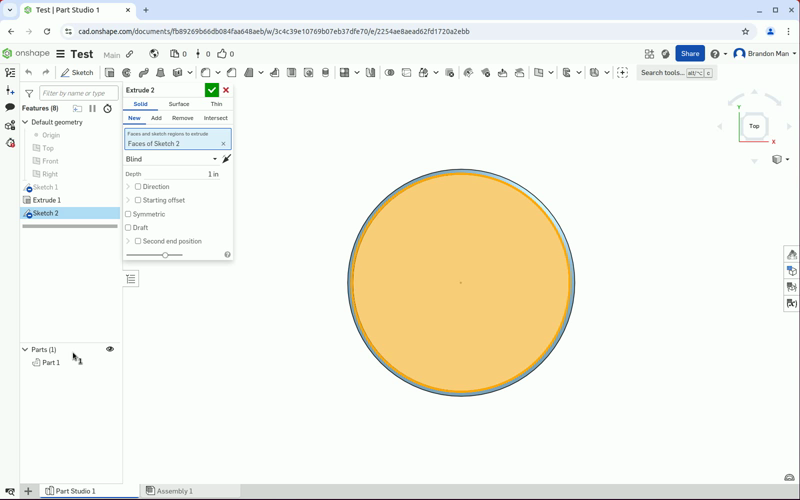
mouse_move(143, 106)
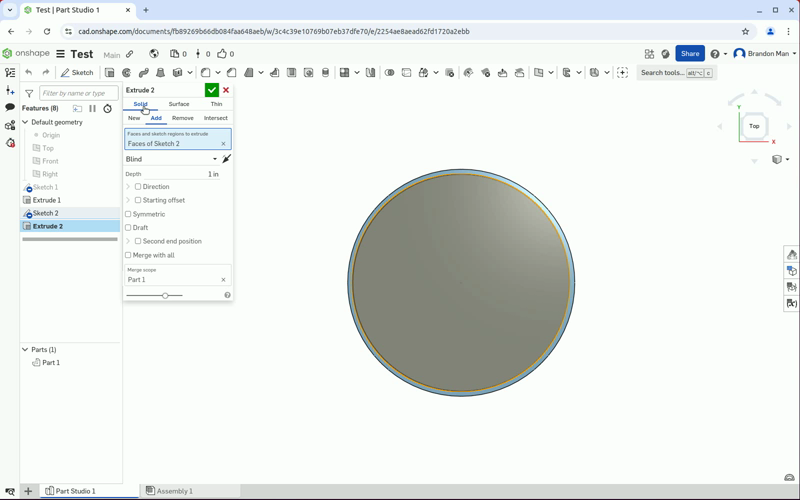
click(143, 106)
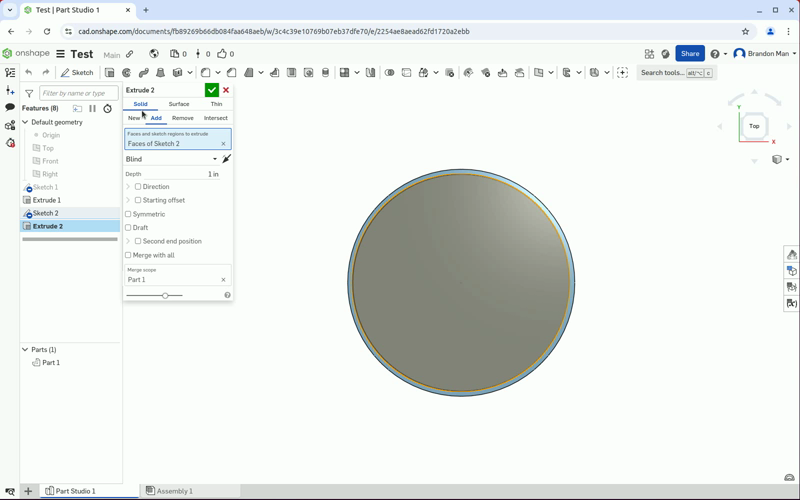
mouse_move(137, 120)
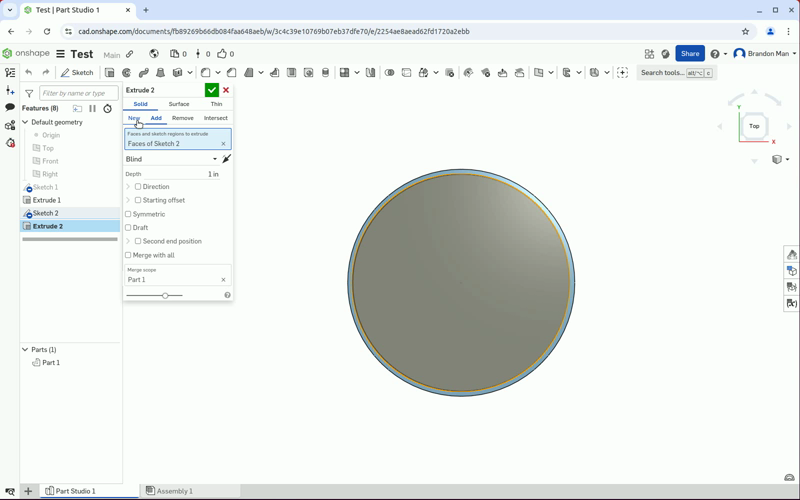
click(137, 120)
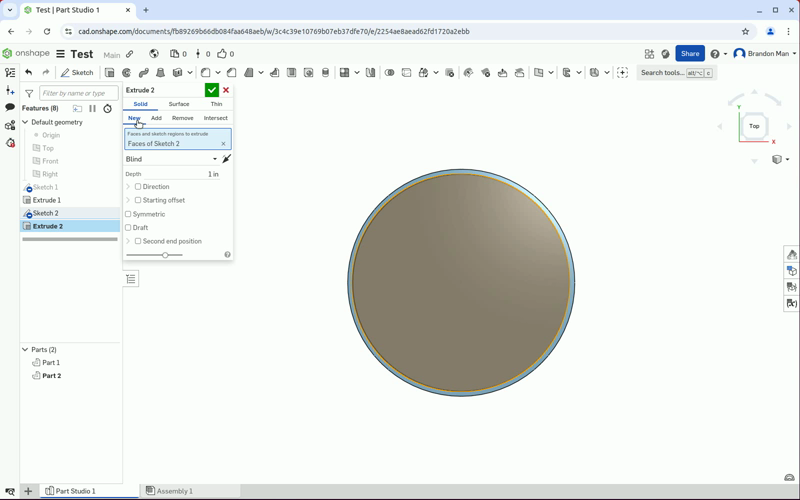
key(tab, 4)
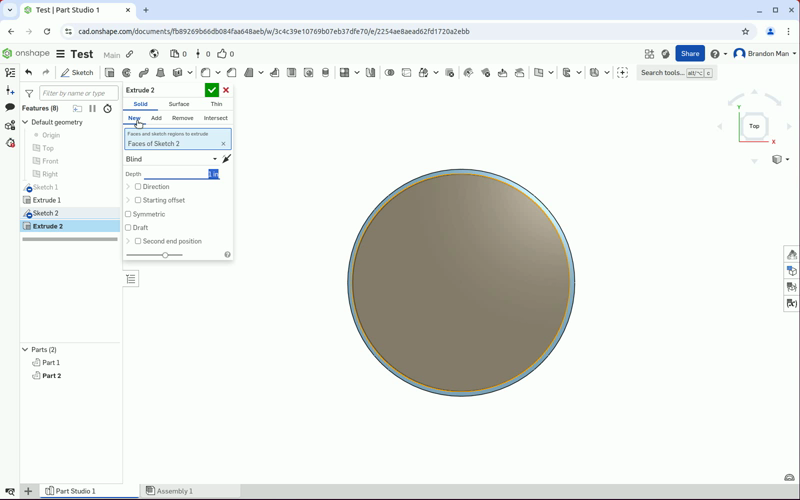
text(1.685)
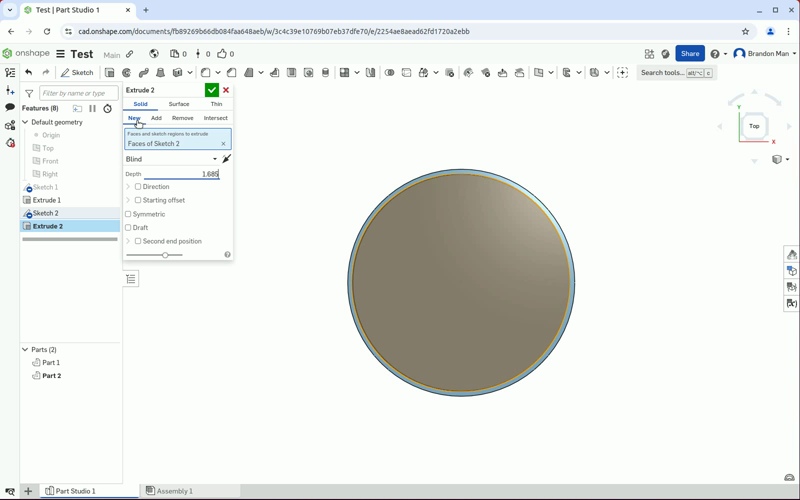
key(enter)
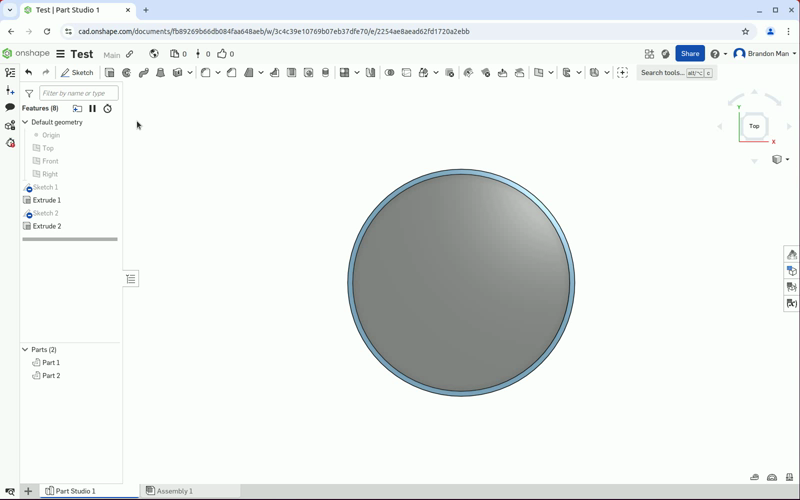
key(shift+h)
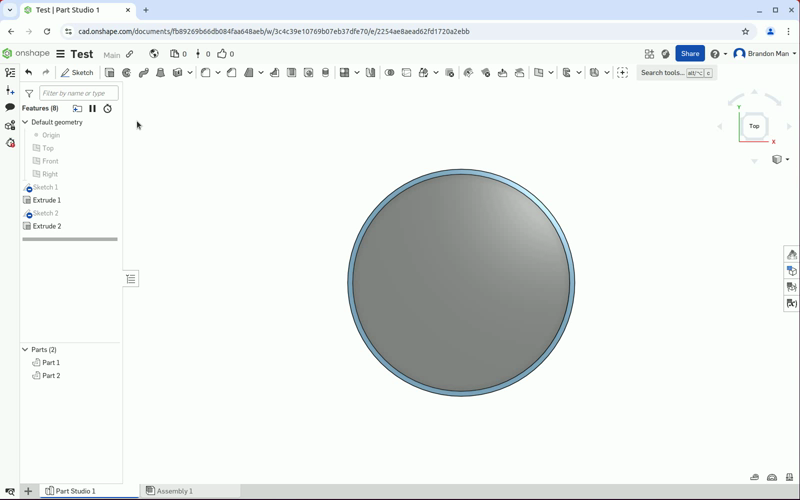
key(shift+h)
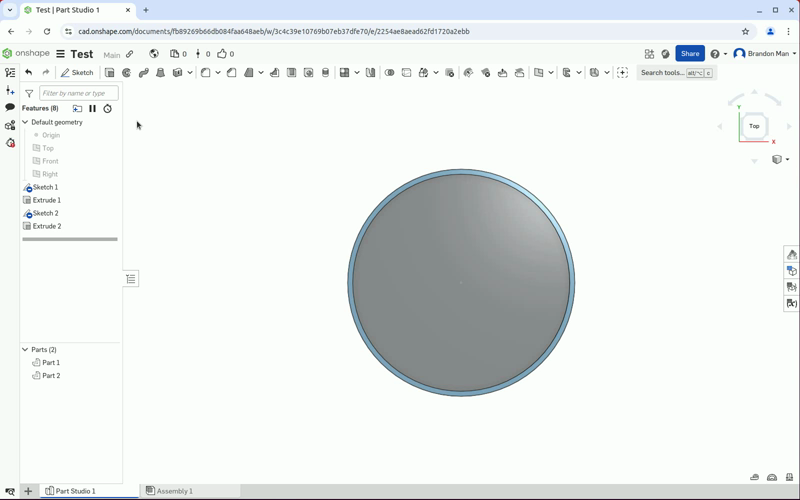
key(shift+7)
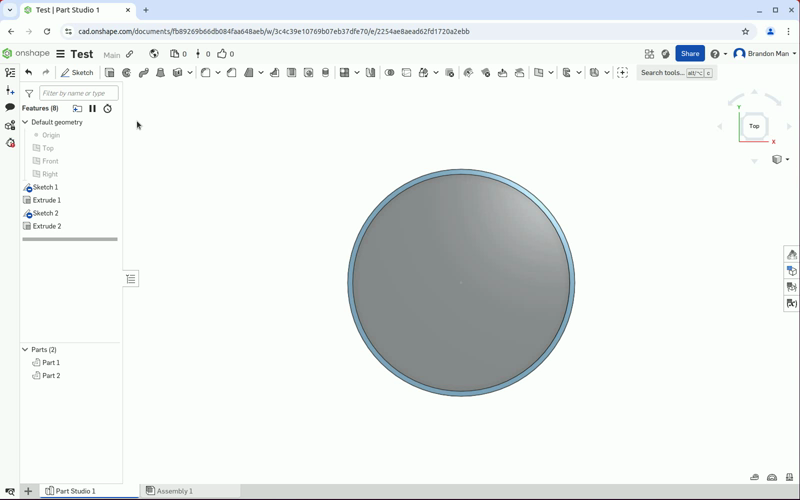
key(up, 3)
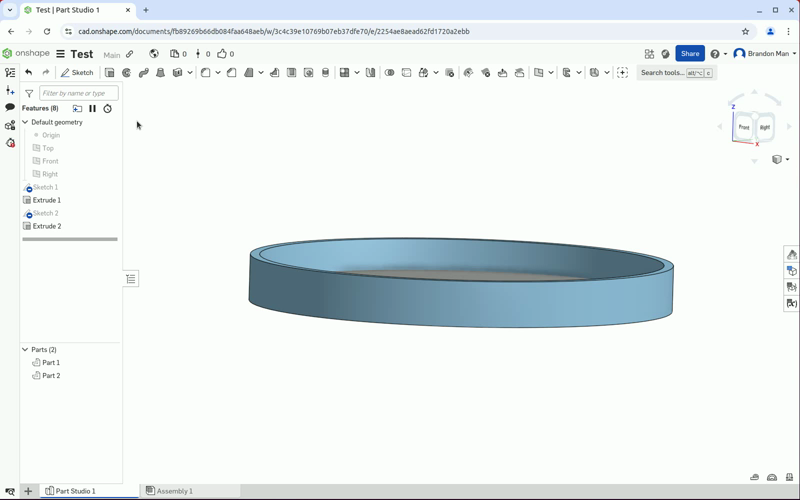
key(left, 3)
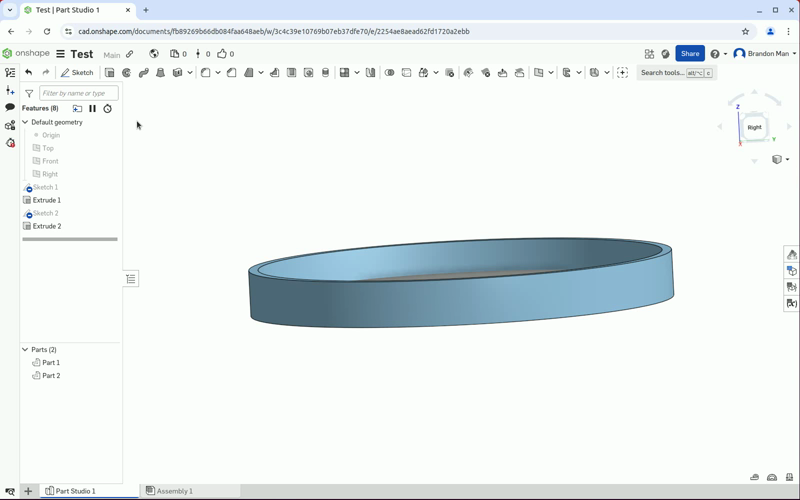
key(right, 3)
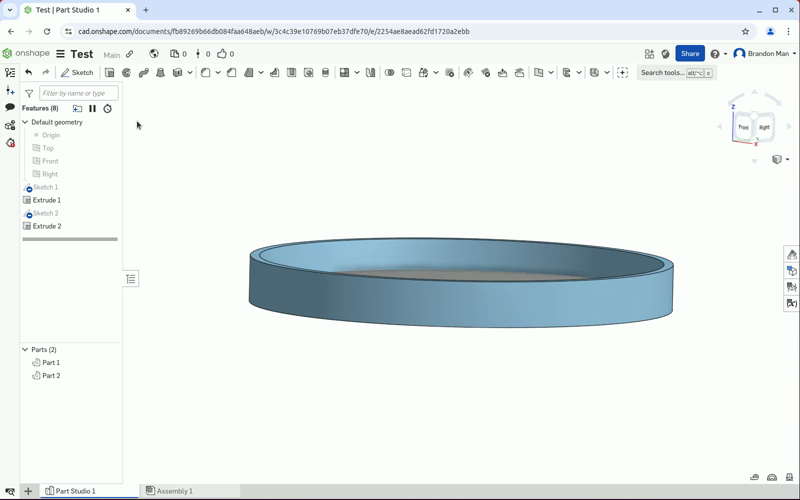
key(down, 3)
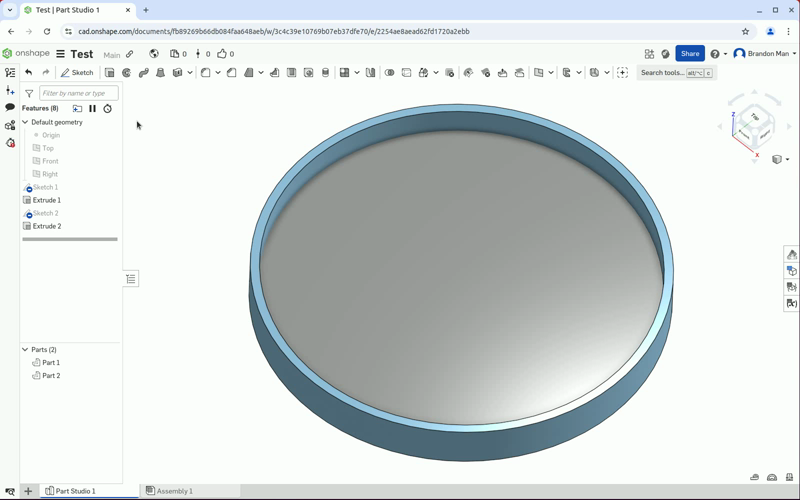
mouse_move(73, 189)
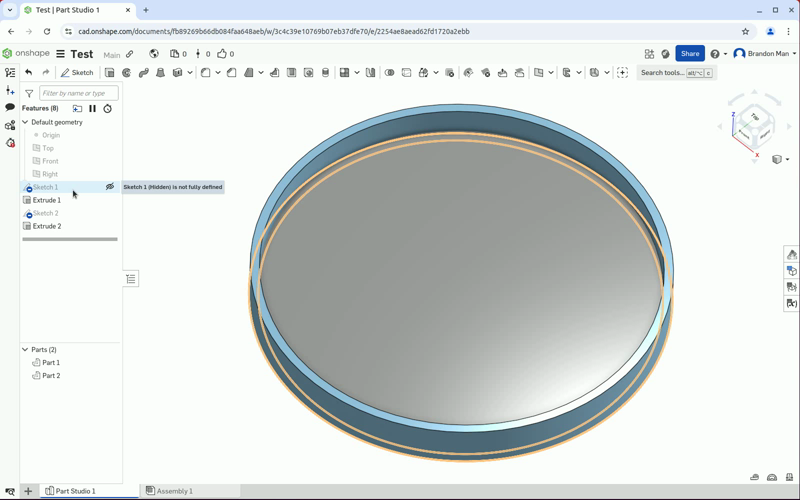
click(73, 189)